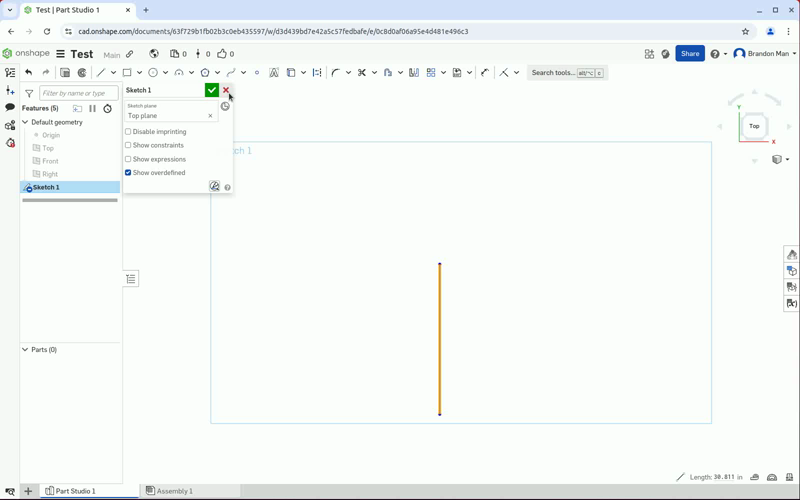
key(shift+h)
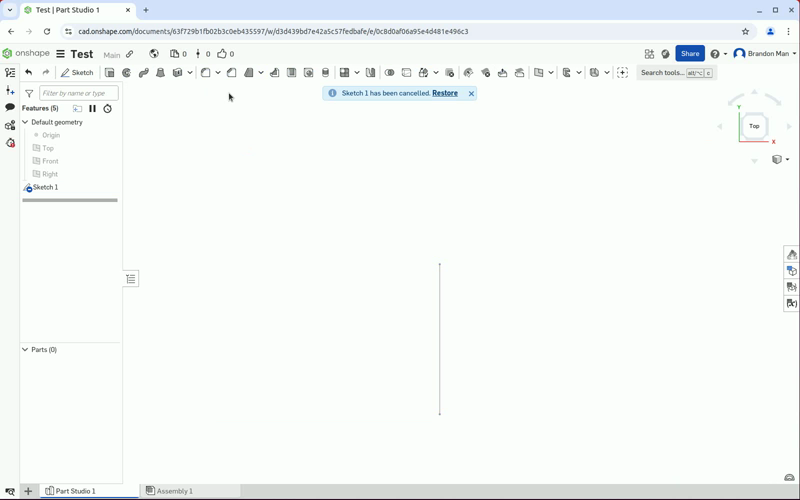
key(shift+s)
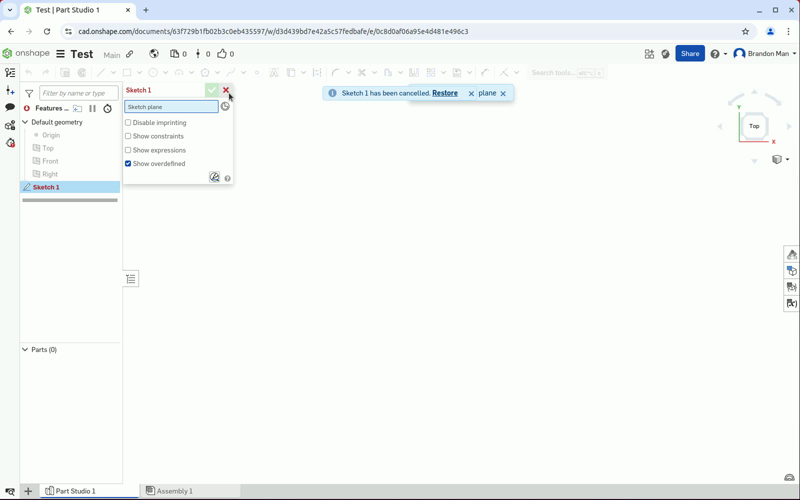
mouse_move(73, 150)
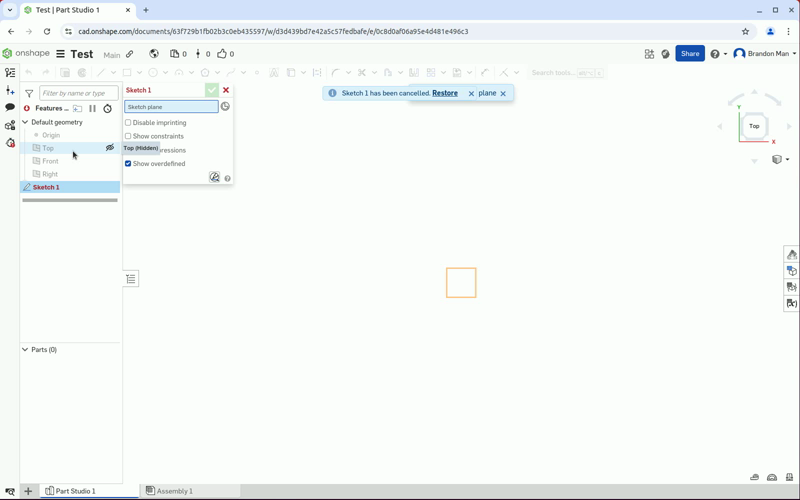
click(73, 150)
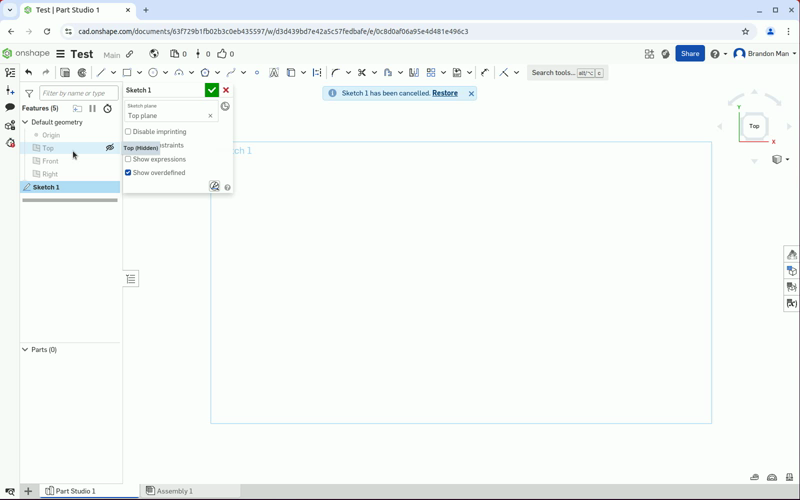
mouse_move(73, 352)
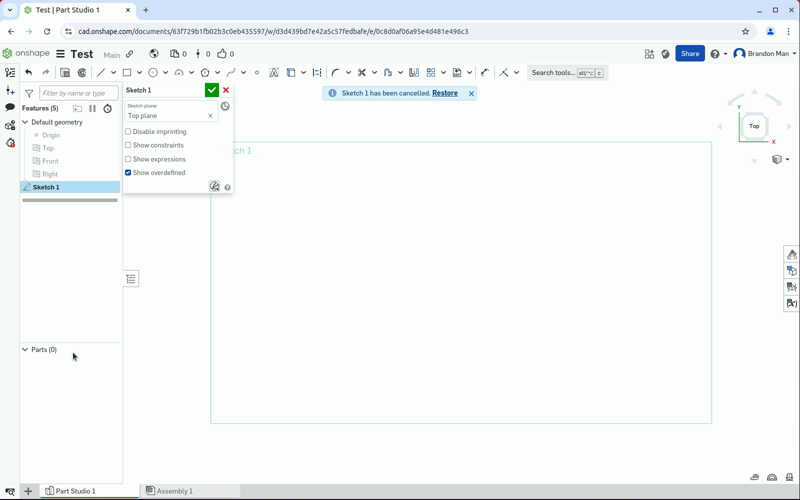
key(y)
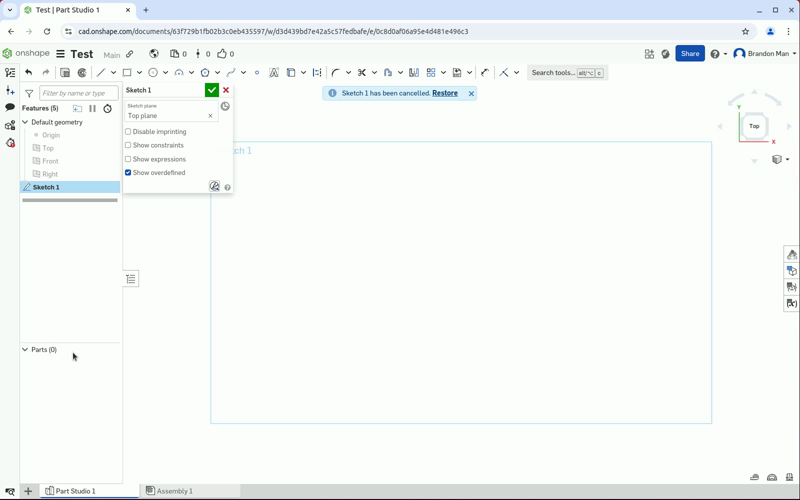
key(c)
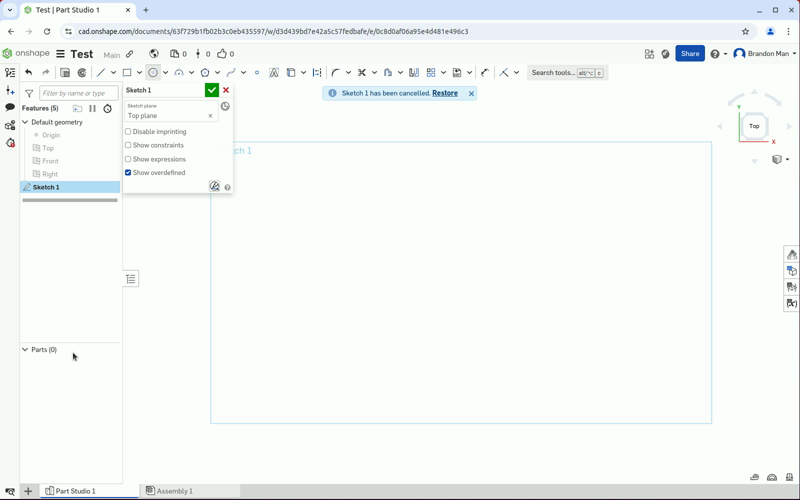
key_down(shift)
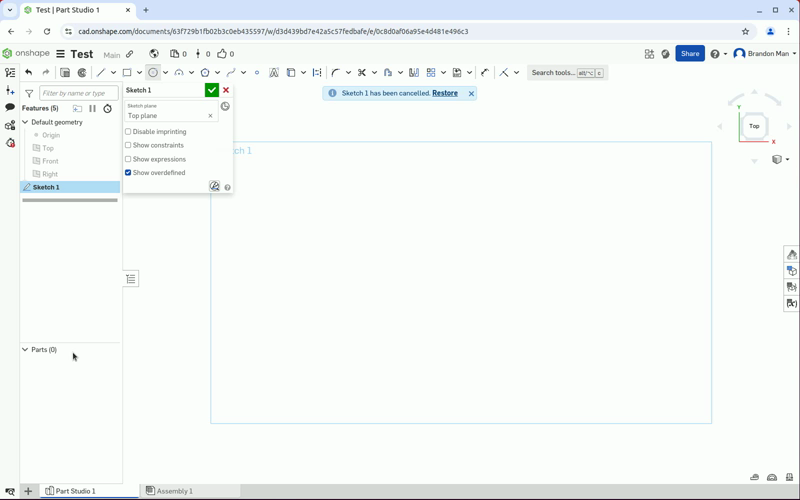
mouse_move(461, 282)
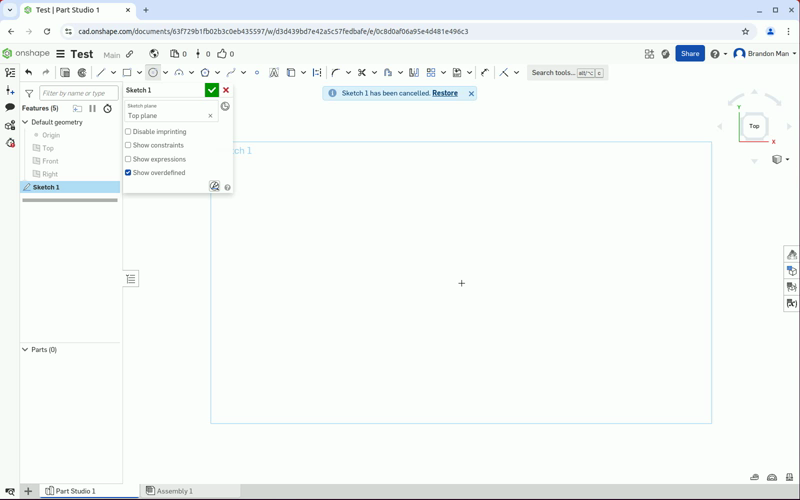
click(461, 282)
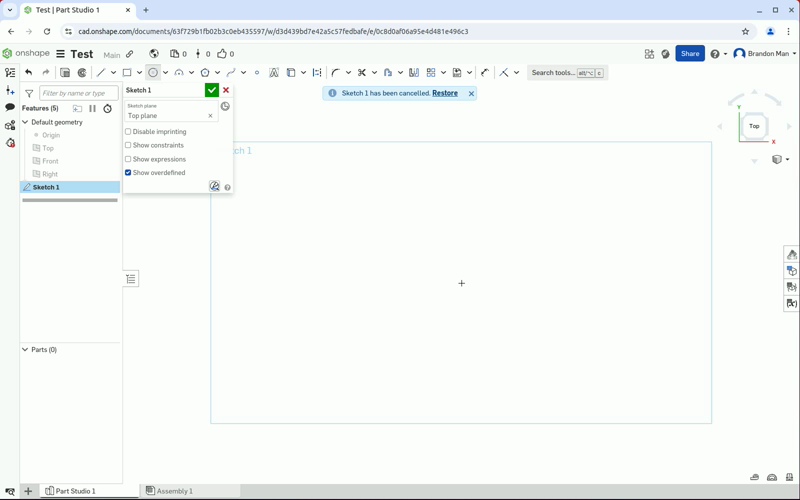
key_up(shift)
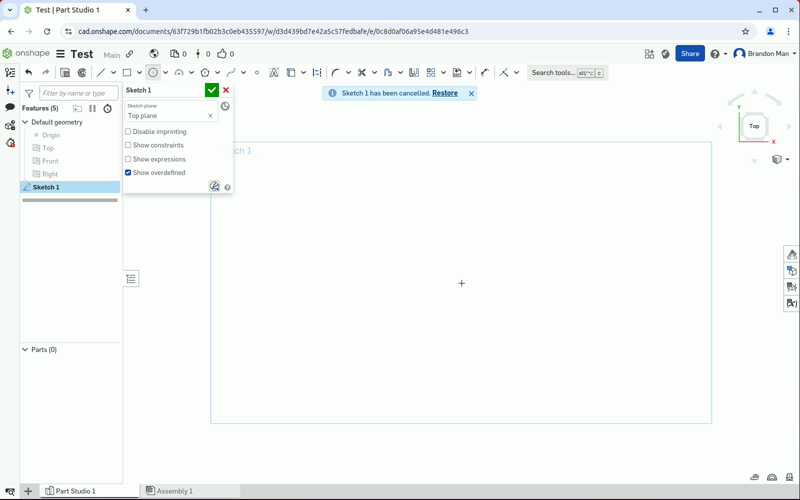
mouse_move(522, 282)
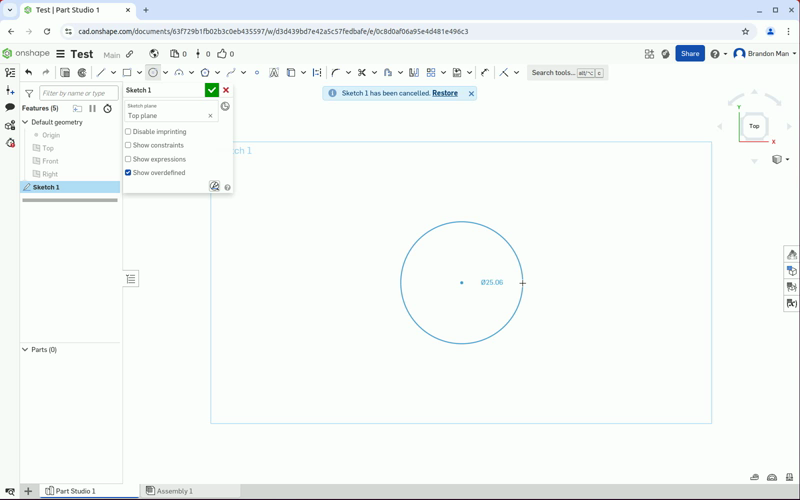
click(522, 282)
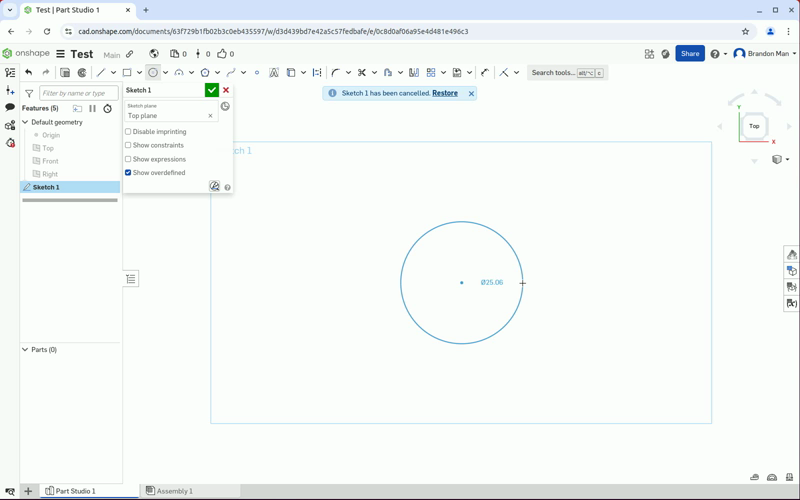
key(esc)
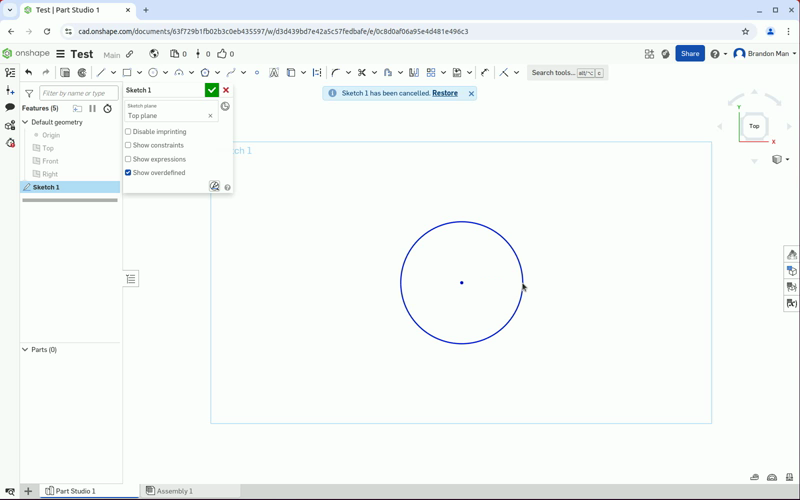
mouse_move(448, 259)
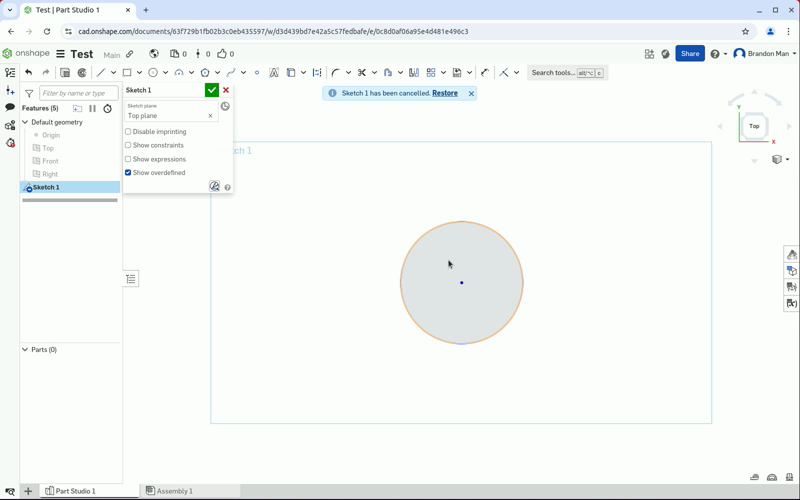
click(448, 259)
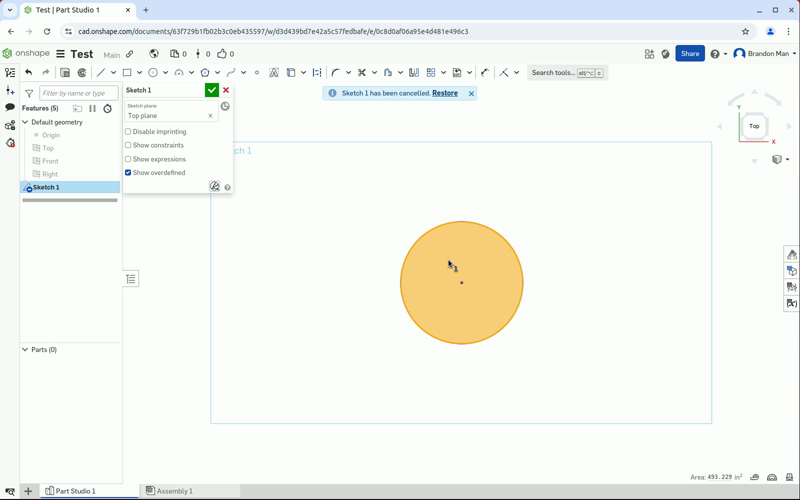
mouse_move(73, 352)
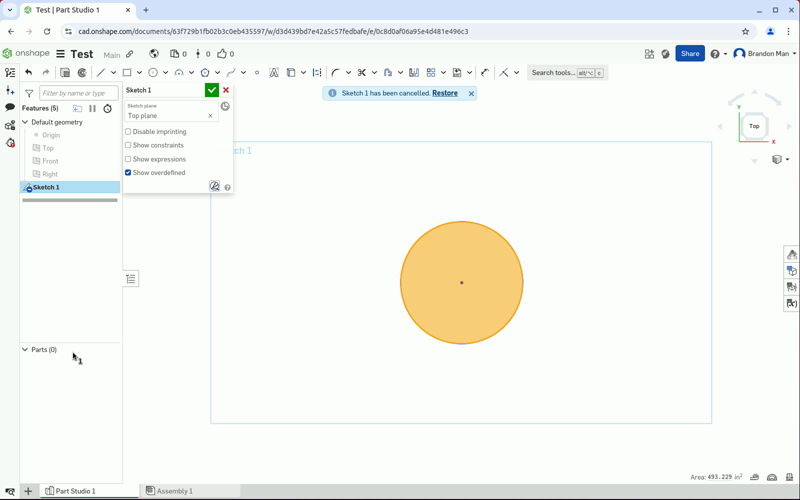
key(shift+y)
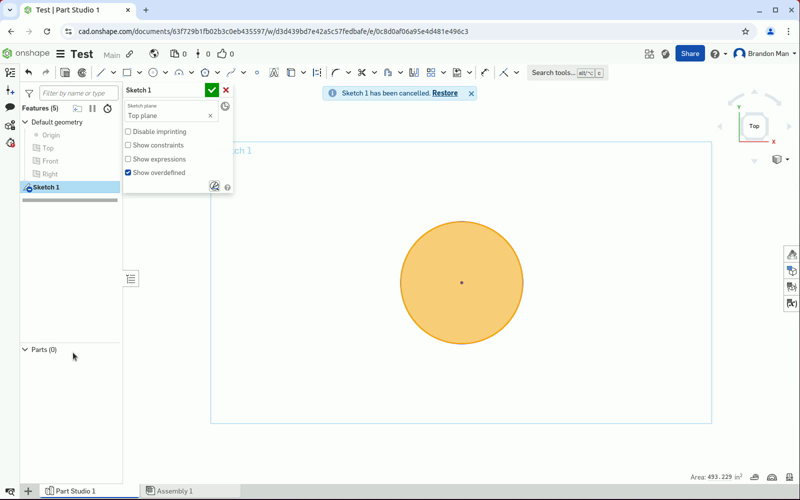
key(shift+e)
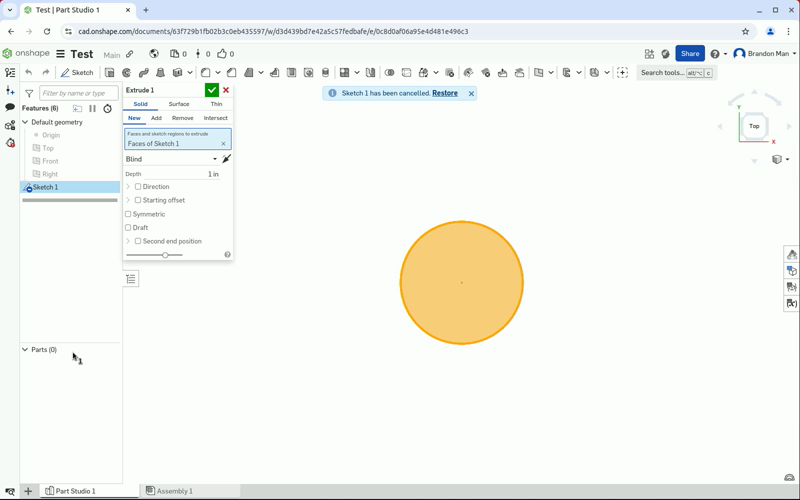
mouse_move(143, 106)
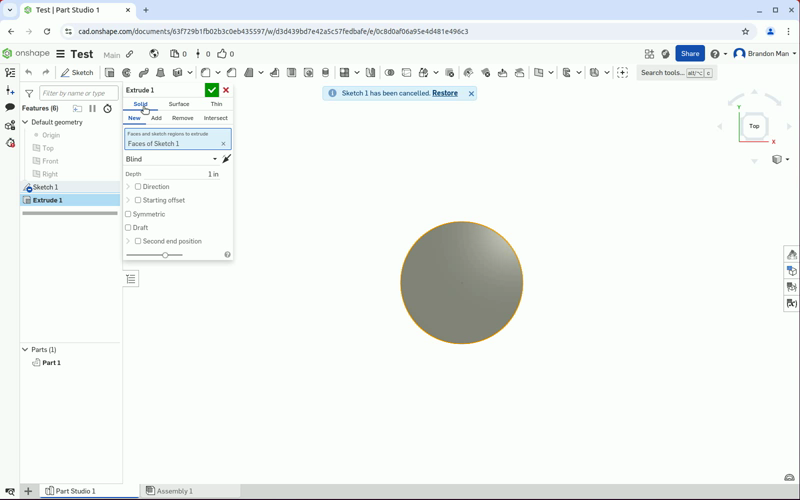
click(143, 106)
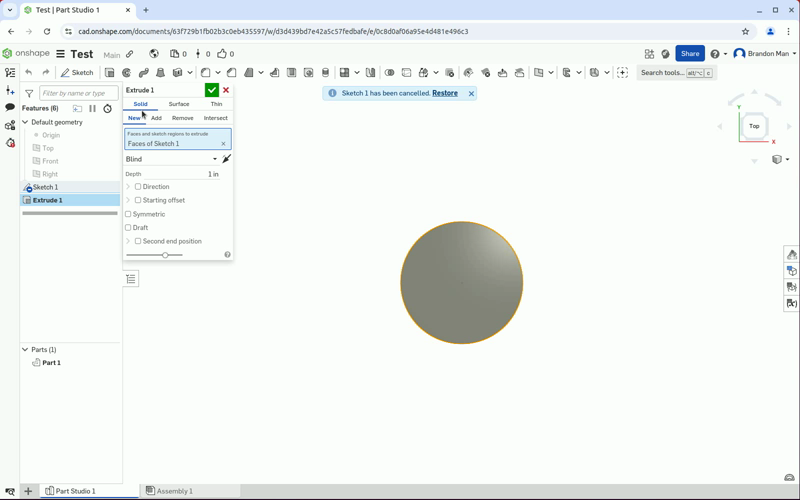
mouse_move(137, 120)
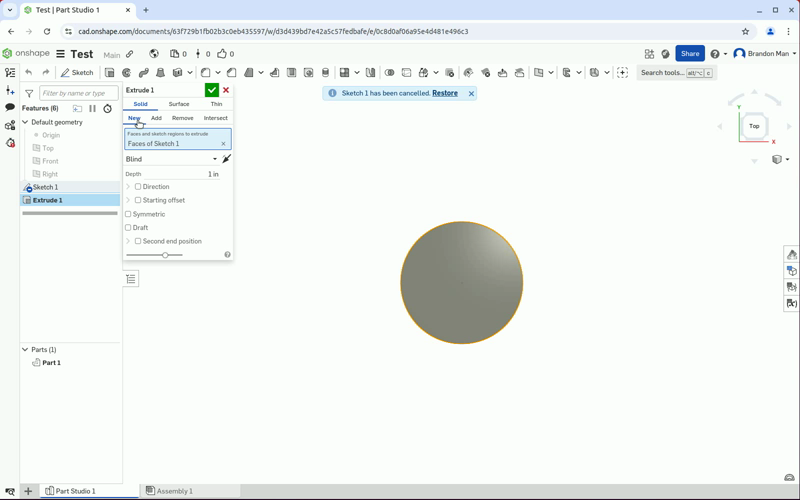
click(137, 120)
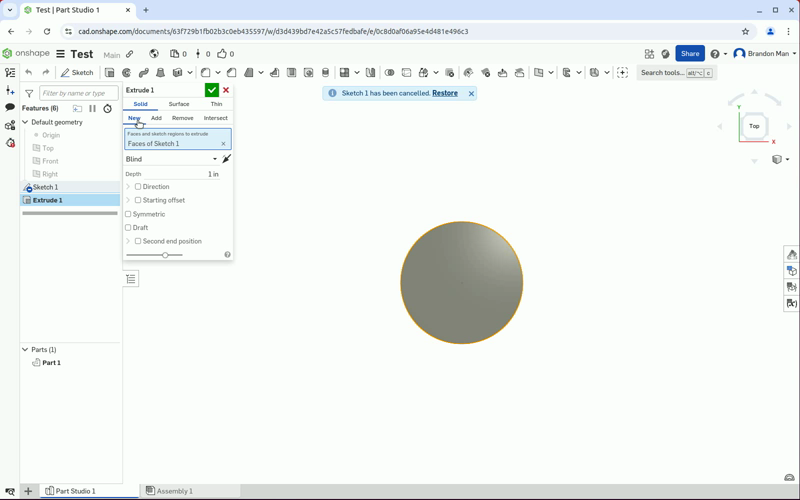
key(tab, 4)
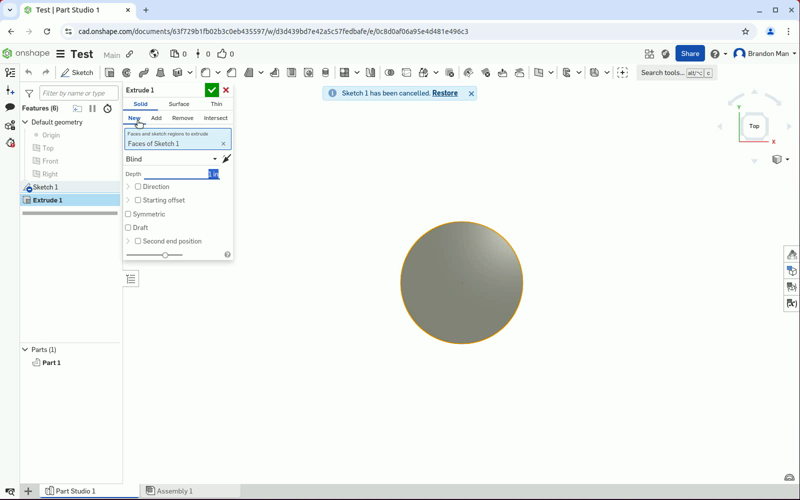
text(3.37)
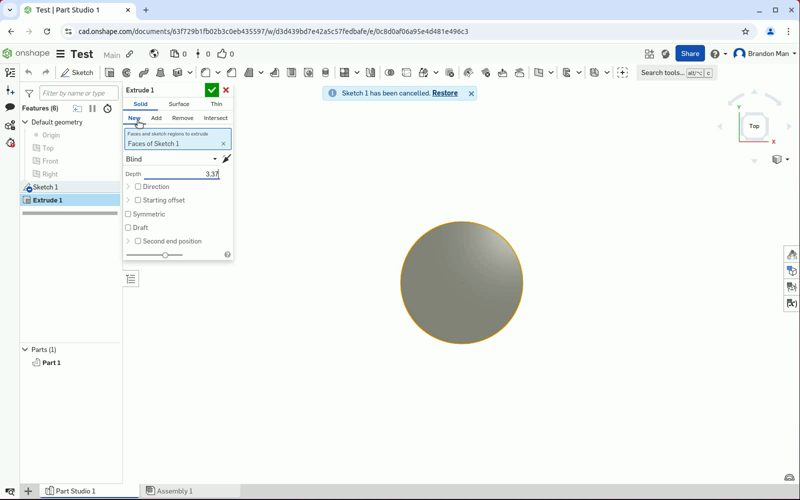
key(enter)
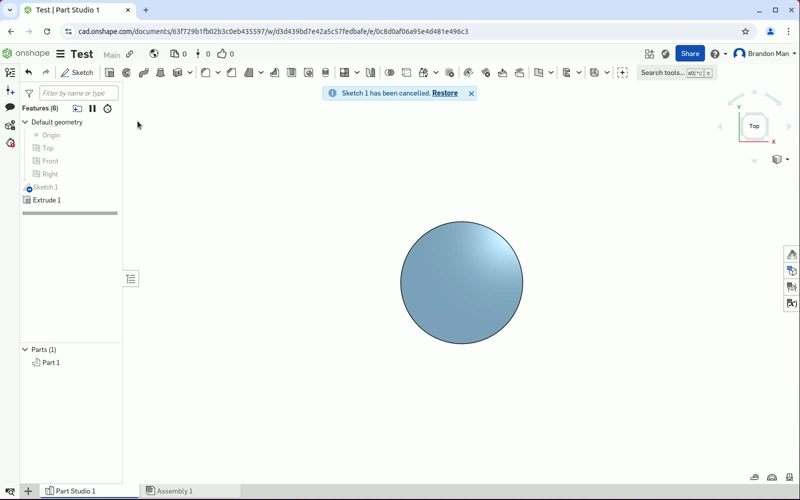
key(shift+h)
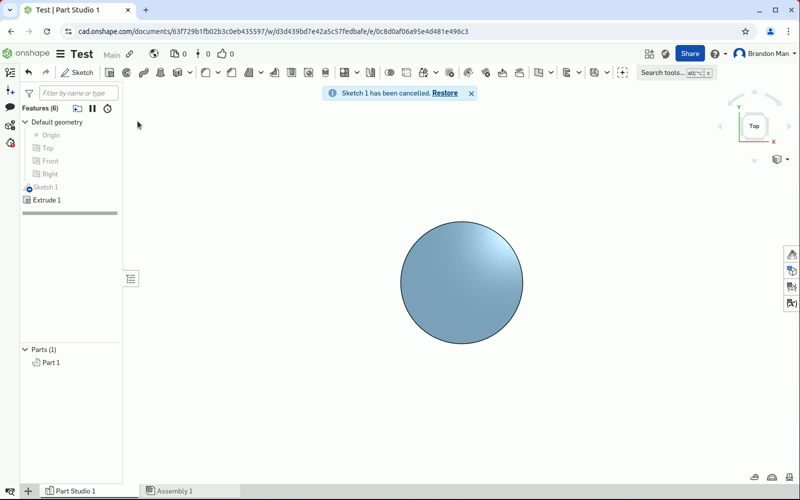
key(shift+h)
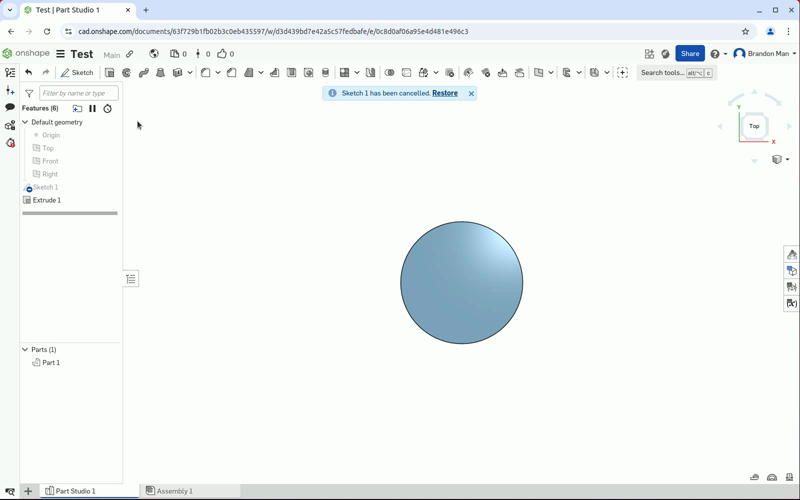
mouse_move(73, 189)
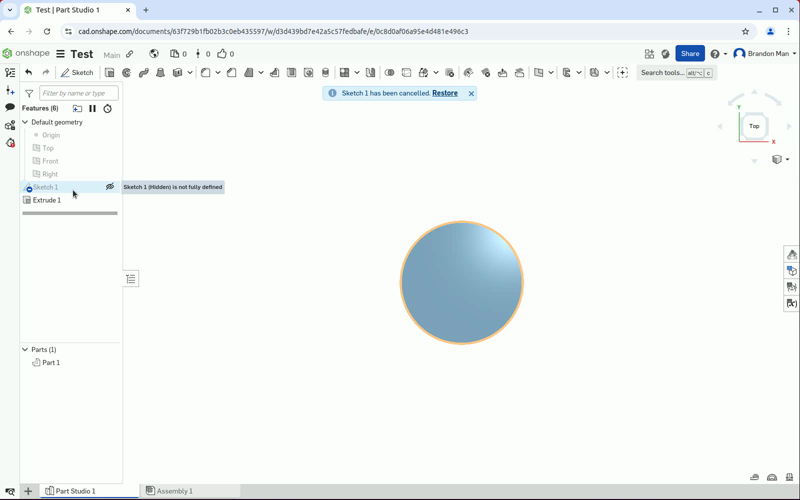
click(73, 189)
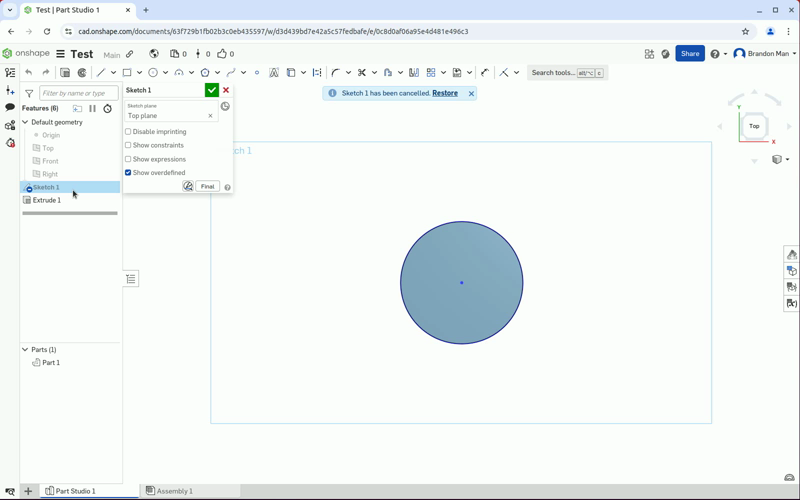
mouse_move(229, 92)
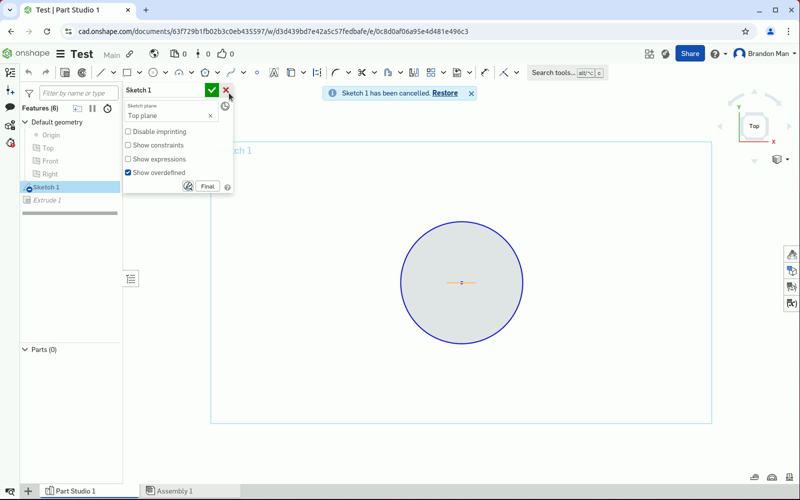
click(229, 92)
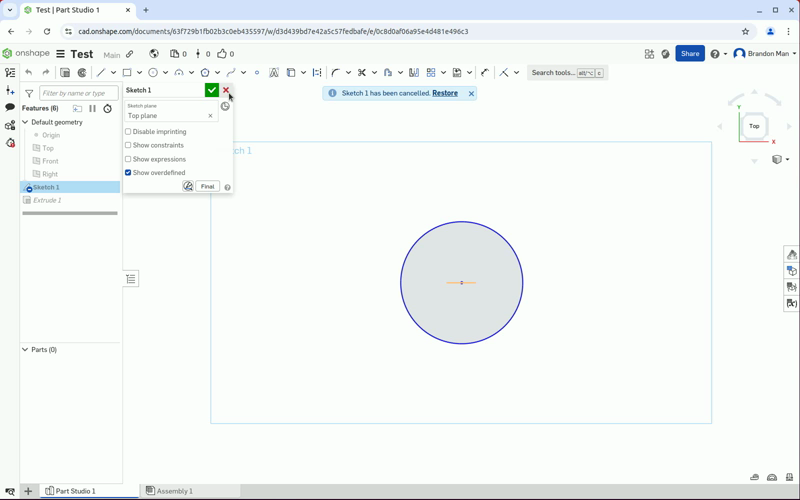
key(shift+s)
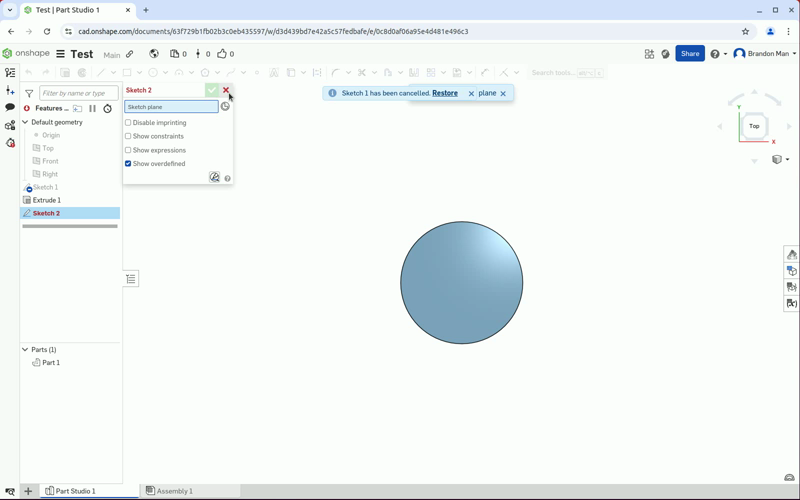
mouse_move(73, 150)
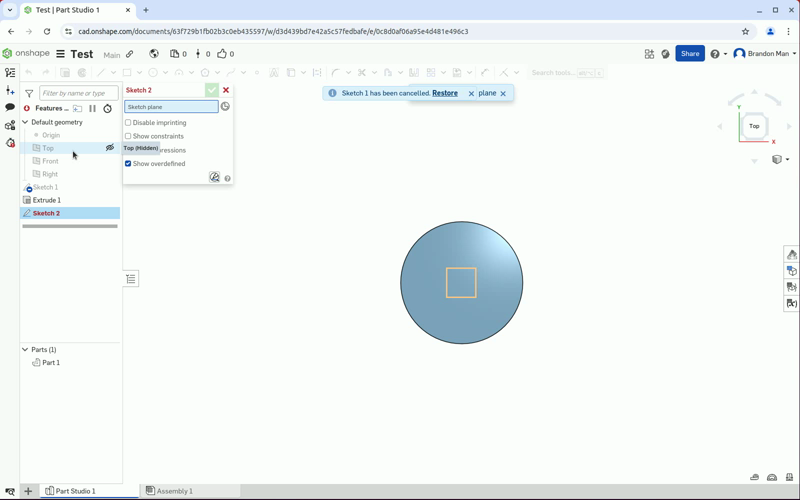
click(73, 150)
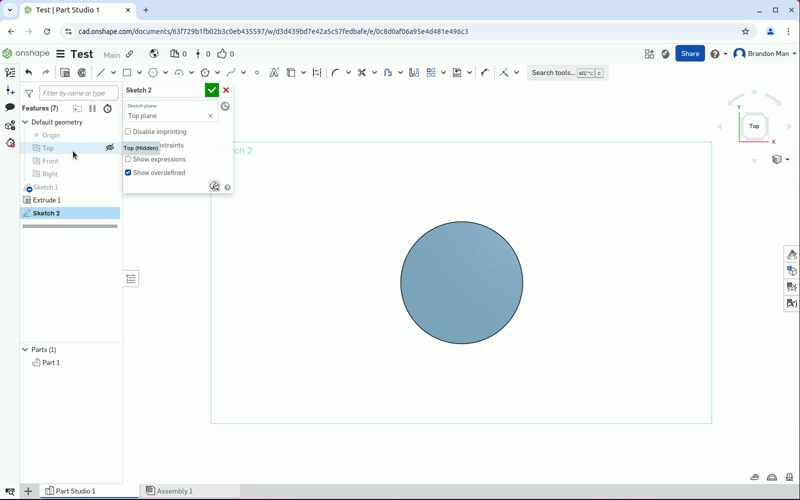
mouse_move(73, 352)
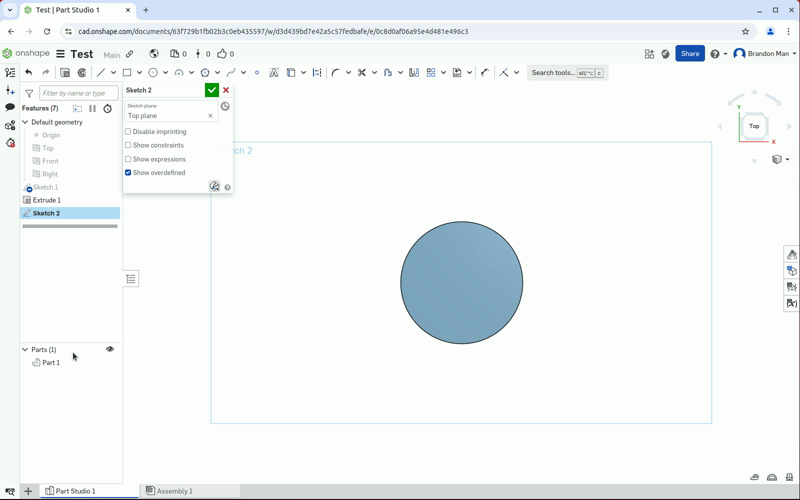
key(y)
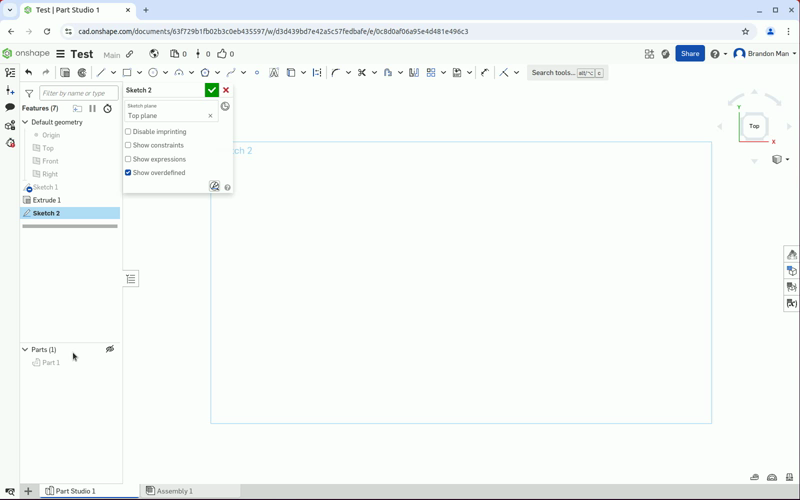
key(c)
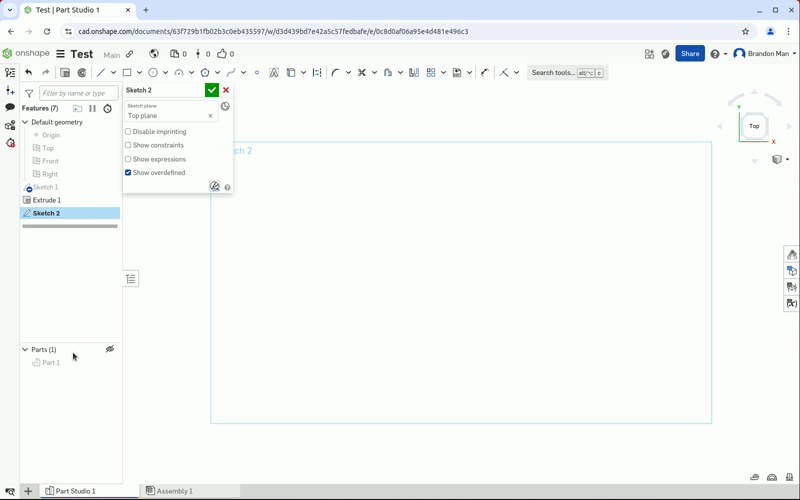
key_down(shift)
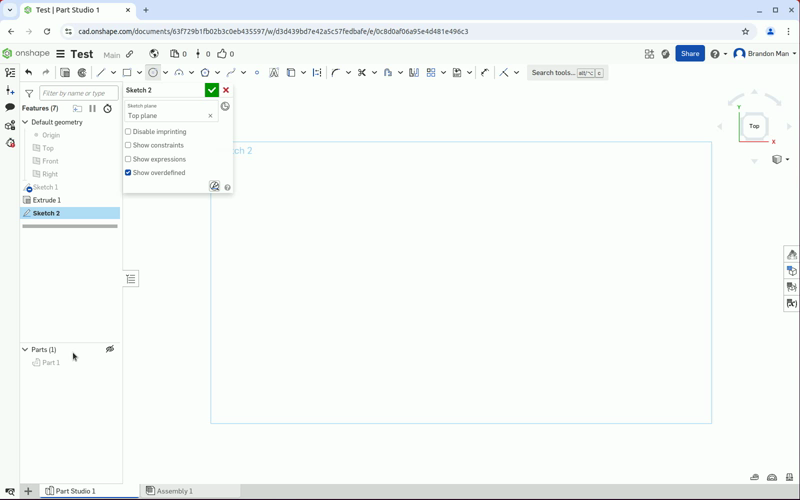
mouse_move(461, 282)
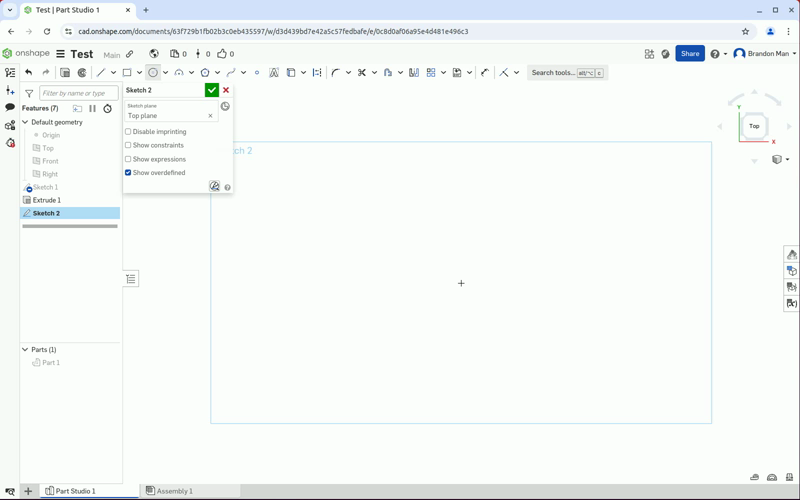
click(461, 282)
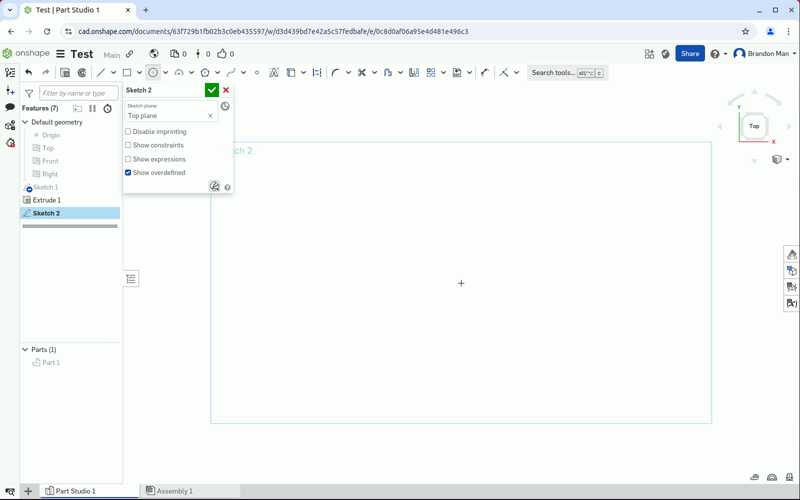
key_up(shift)
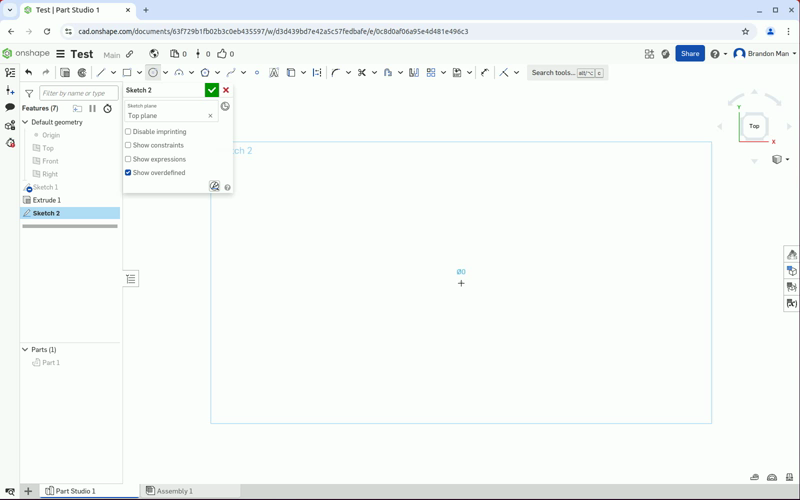
mouse_move(538, 282)
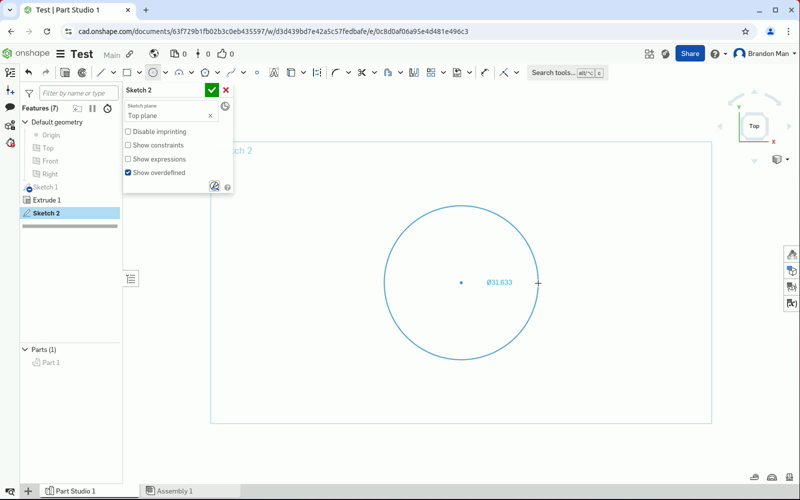
click(538, 282)
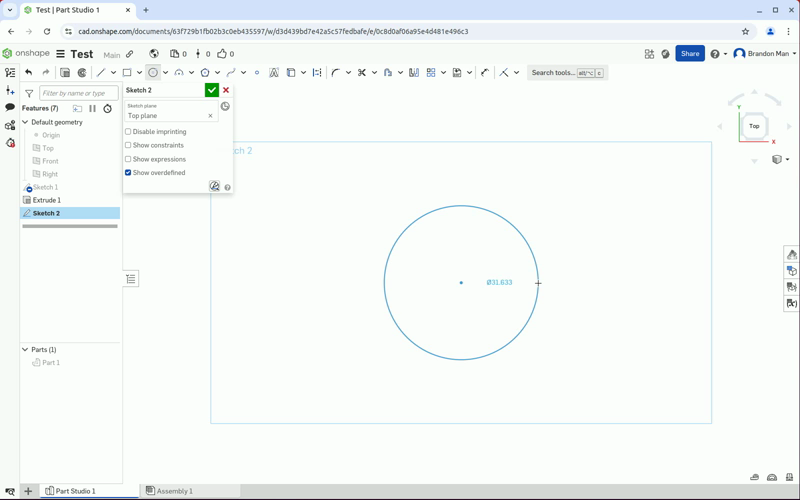
key(esc)
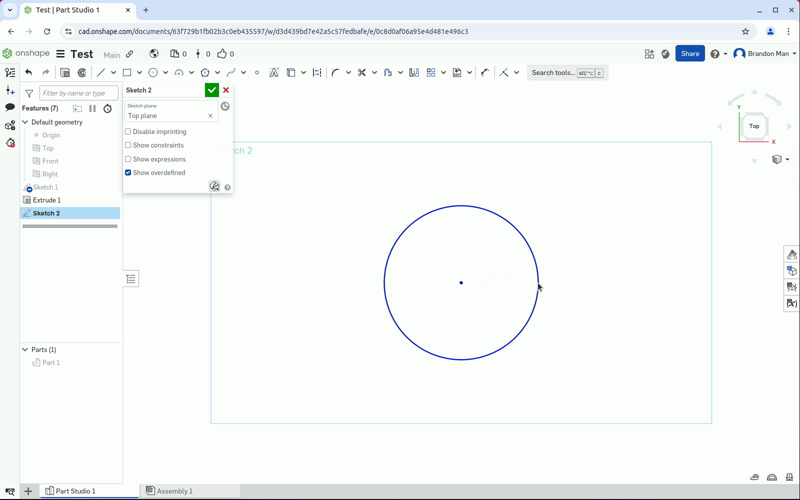
key(c)
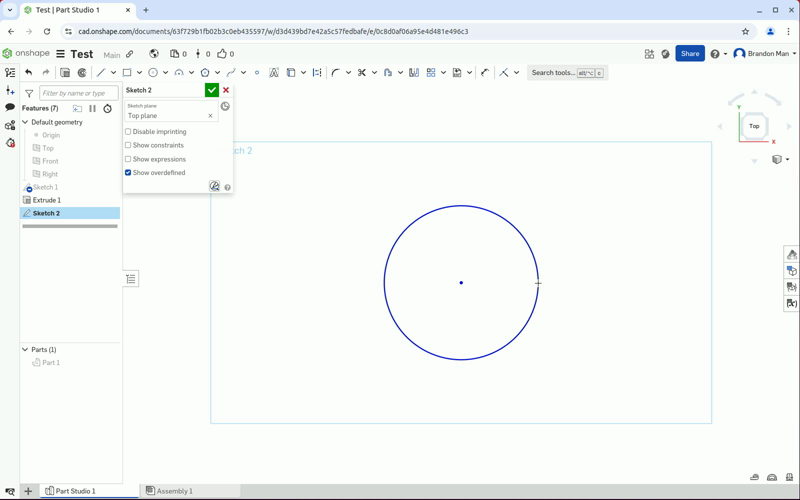
key_down(shift)
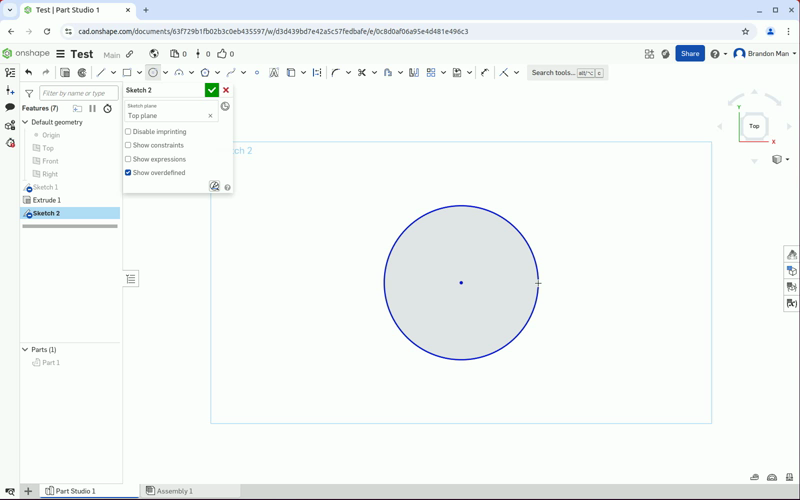
mouse_move(461, 282)
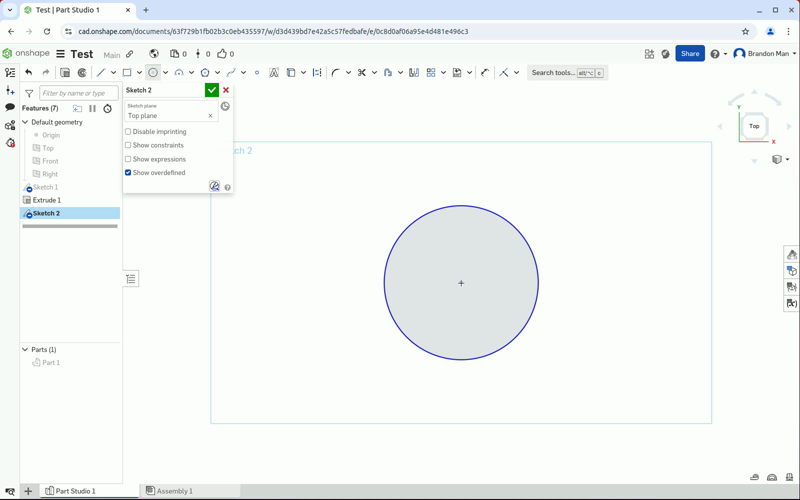
click(461, 282)
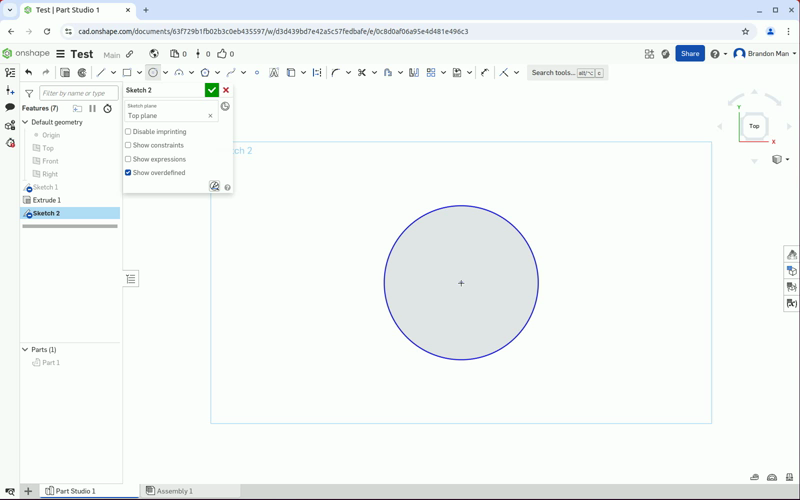
key_up(shift)
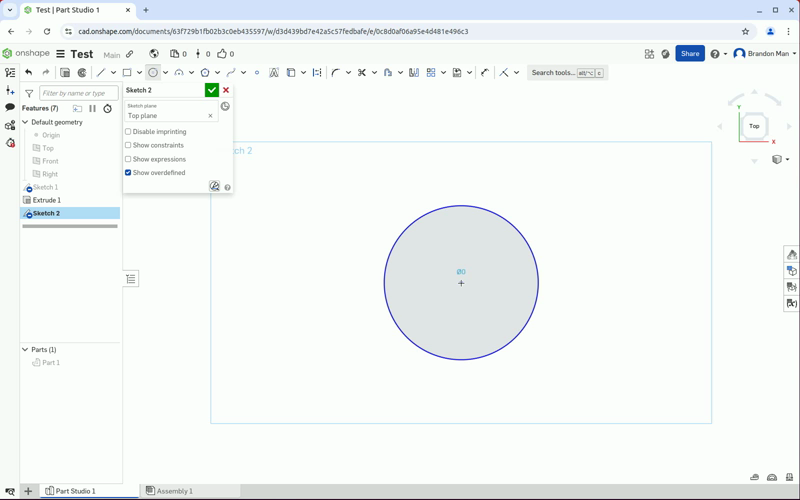
mouse_move(522, 282)
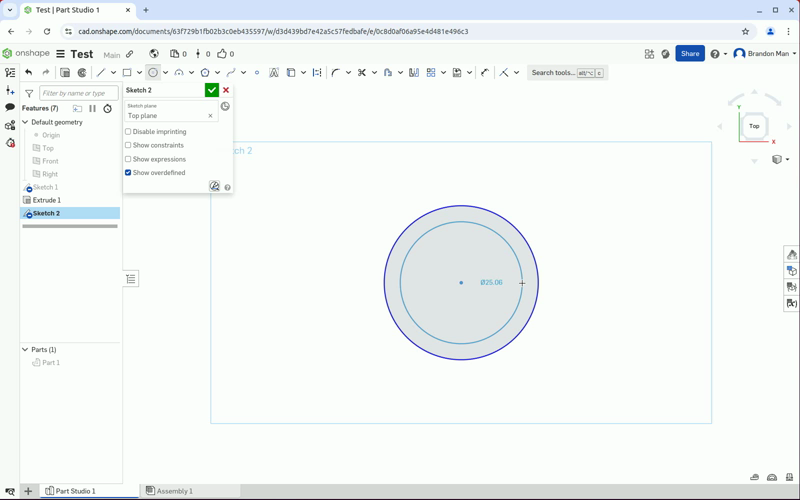
click(522, 282)
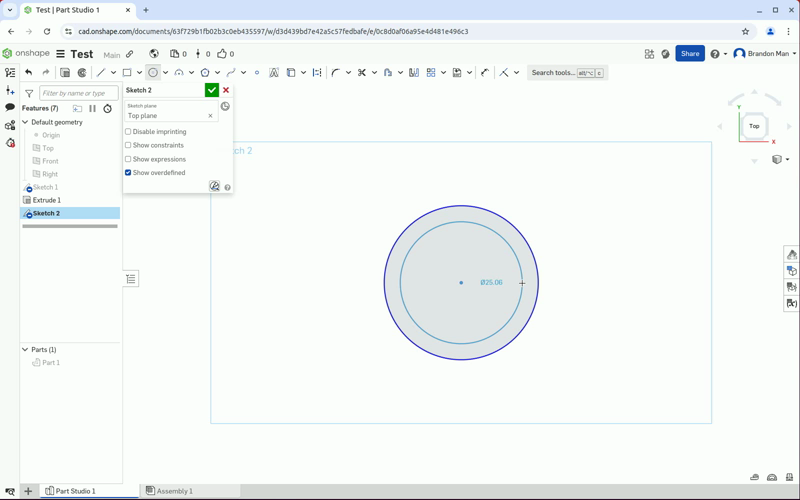
key(esc)
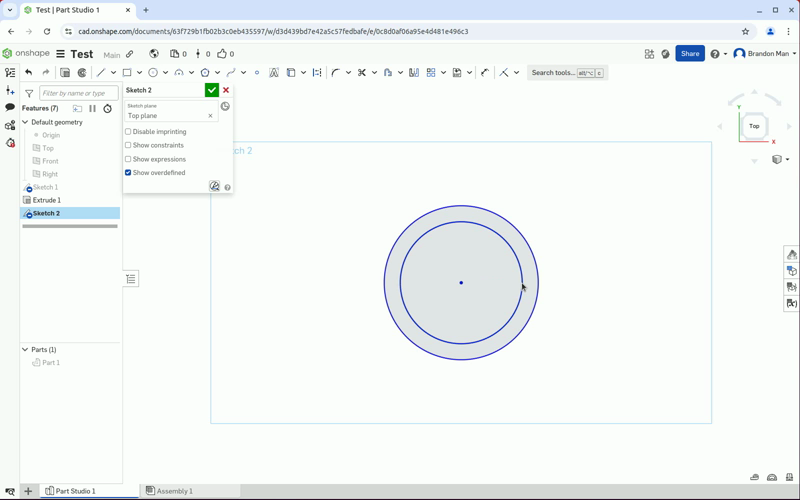
mouse_move(407, 241)
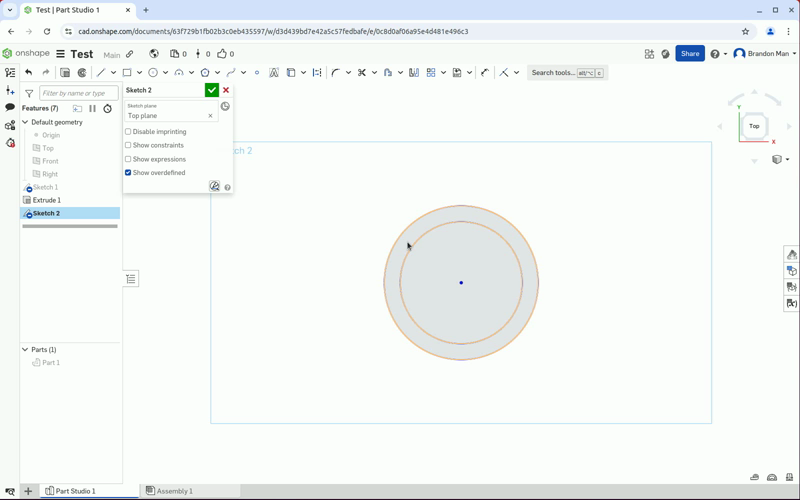
click(407, 241)
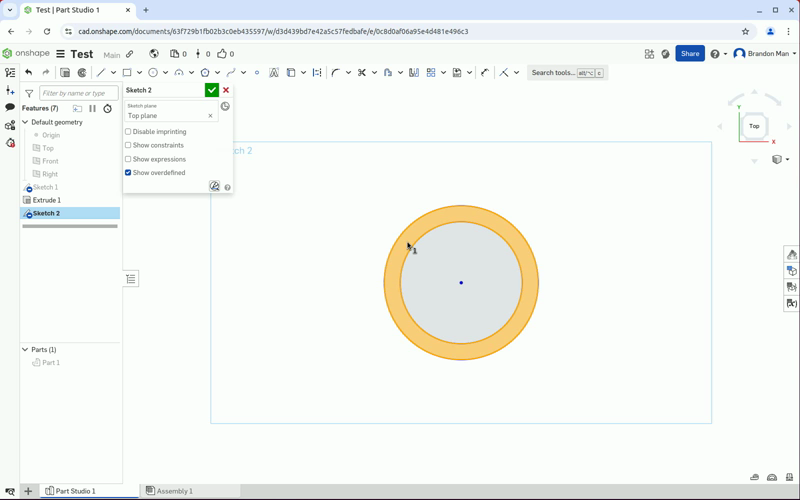
mouse_move(73, 352)
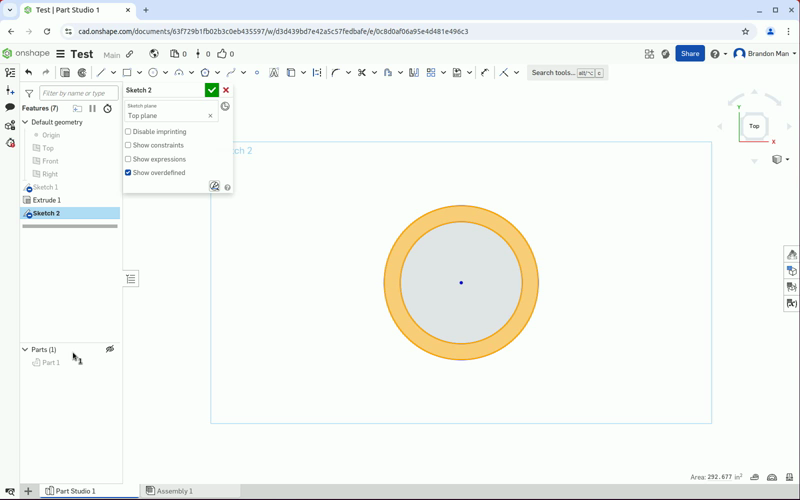
key(shift+y)
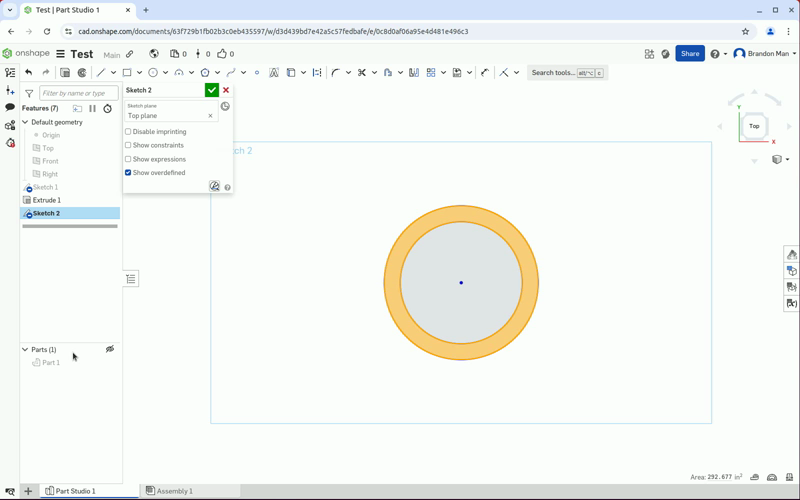
key(shift+e)
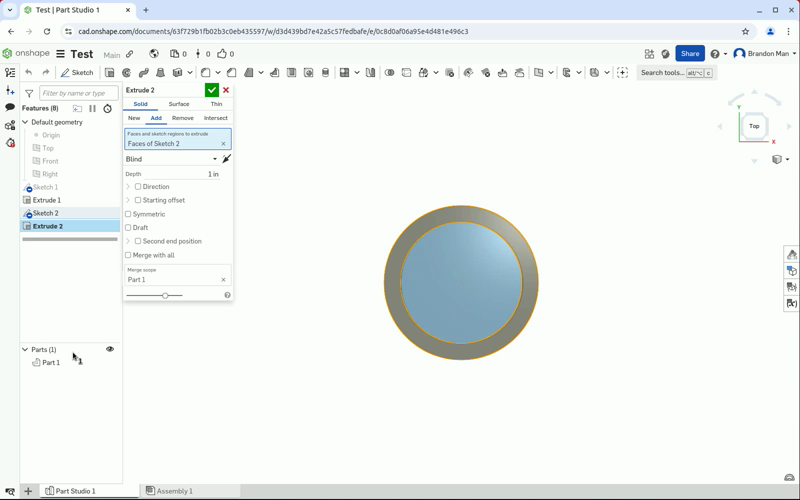
mouse_move(143, 106)
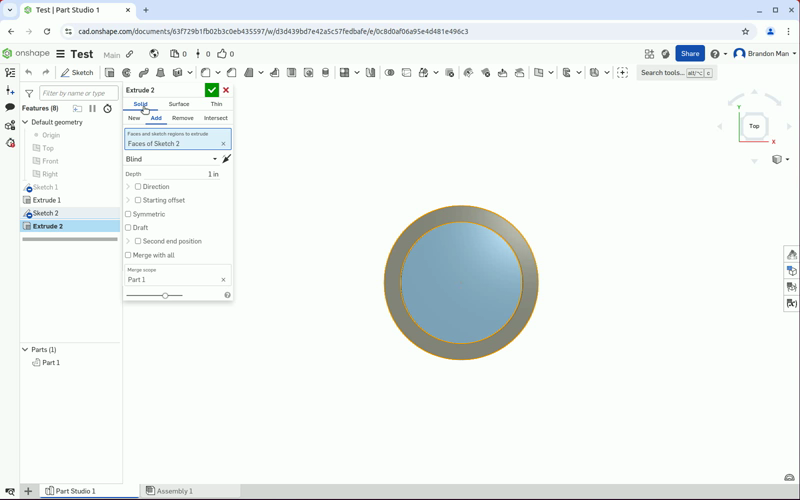
click(143, 106)
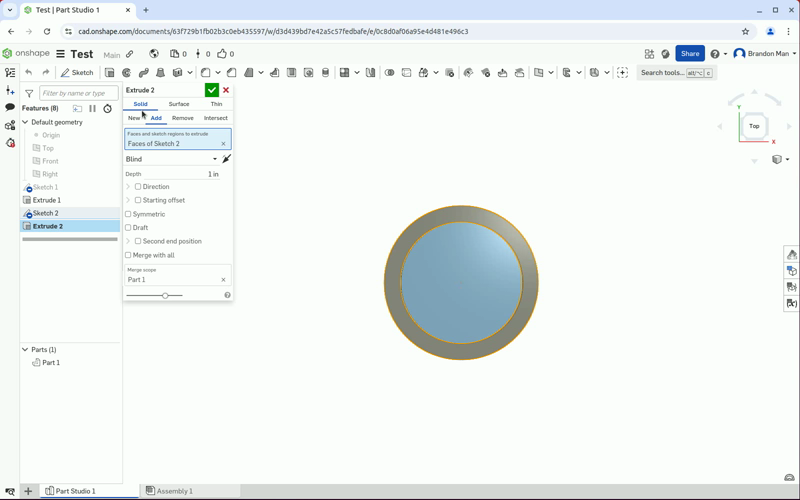
mouse_move(137, 120)
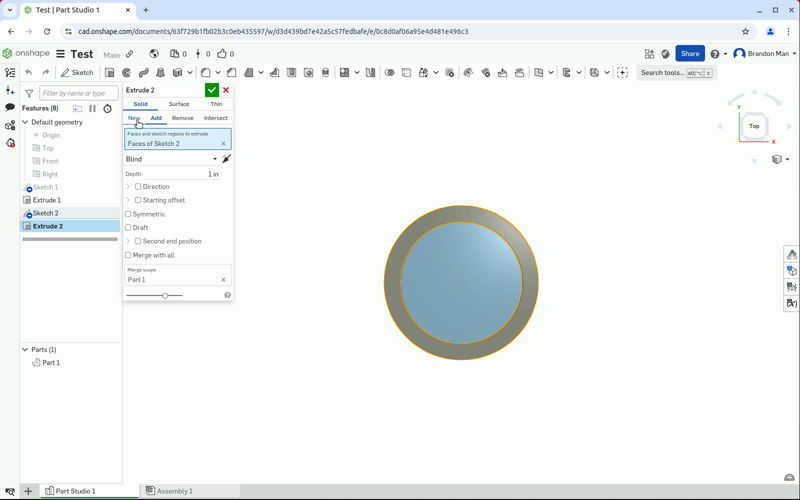
click(137, 120)
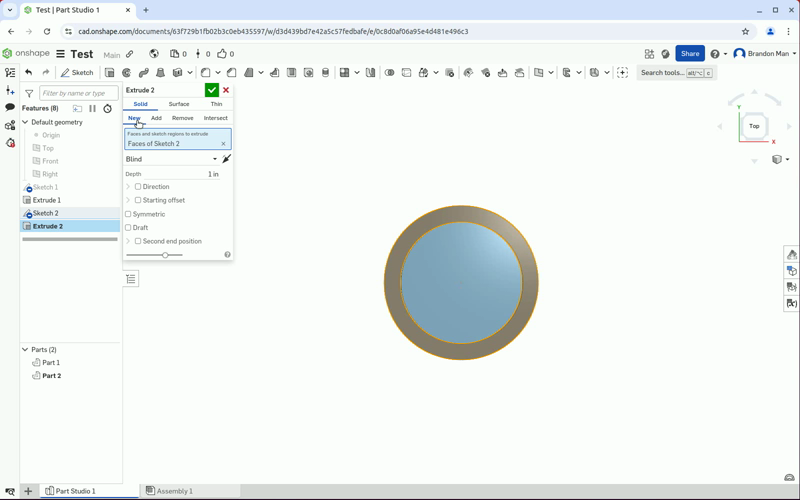
key(tab, 4)
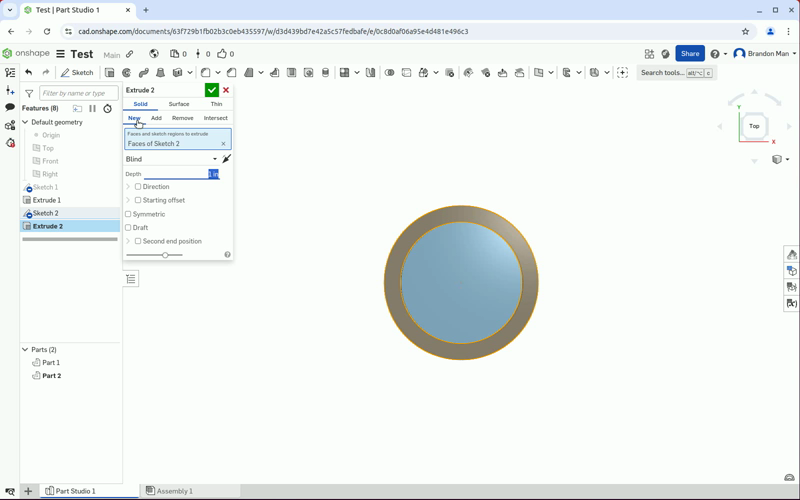
text(23.108)
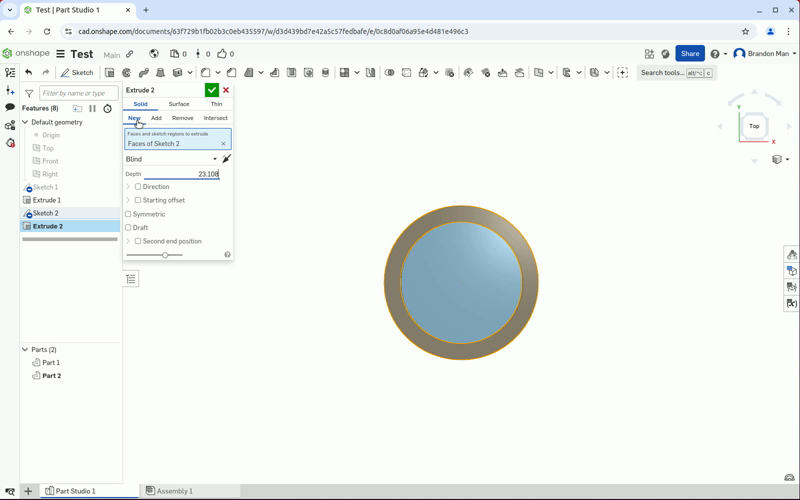
key(enter)
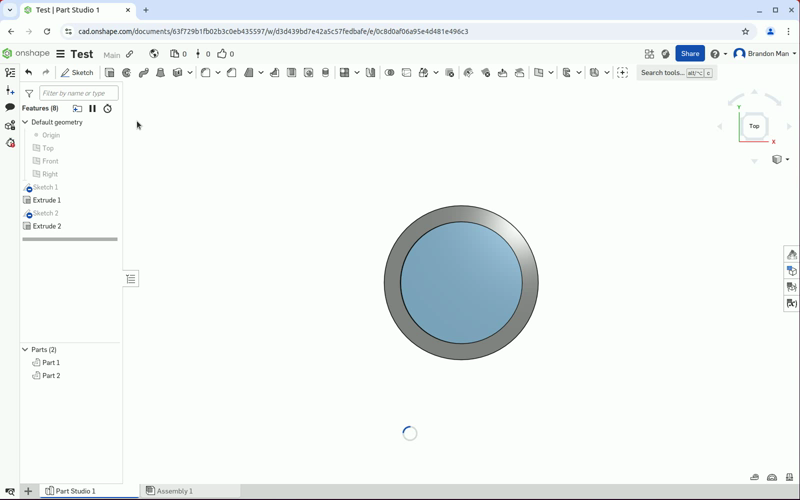
key(shift+h)
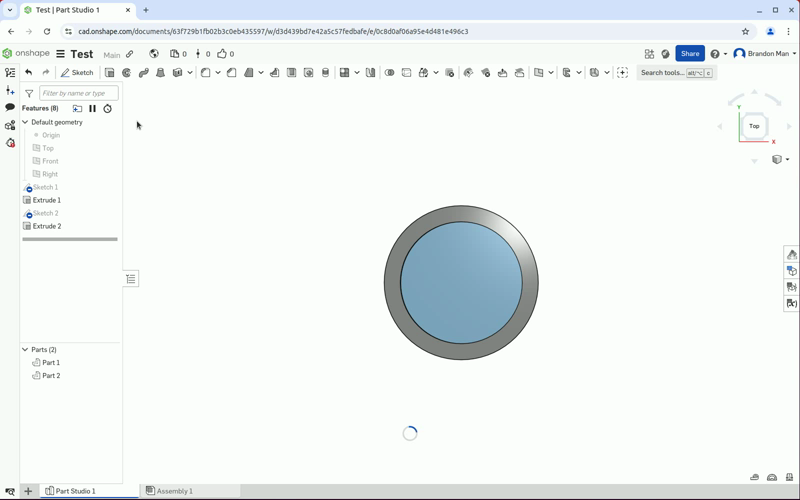
key(shift+h)
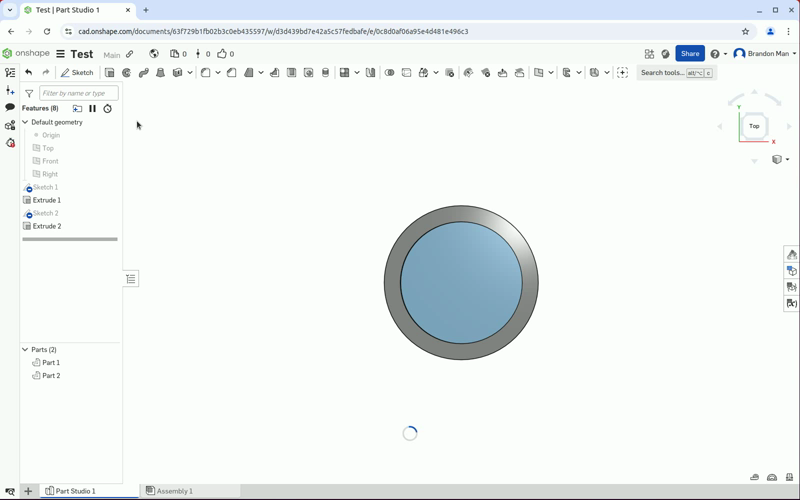
key(shift+7)
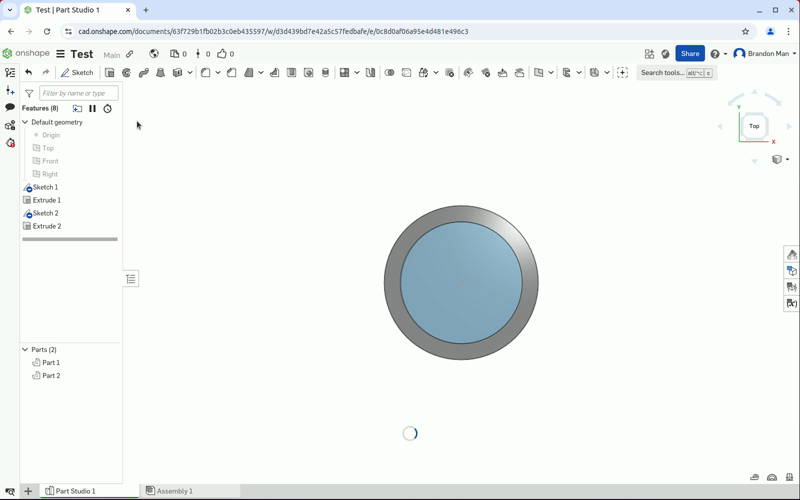
key(up, 3)
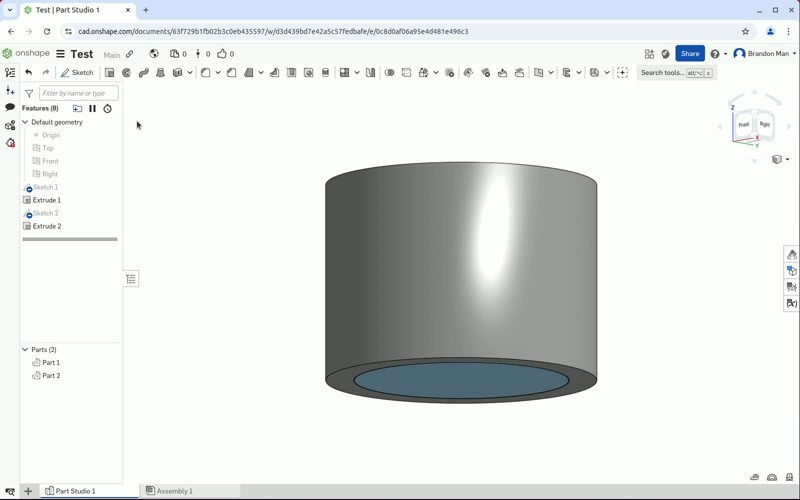
key(left, 3)
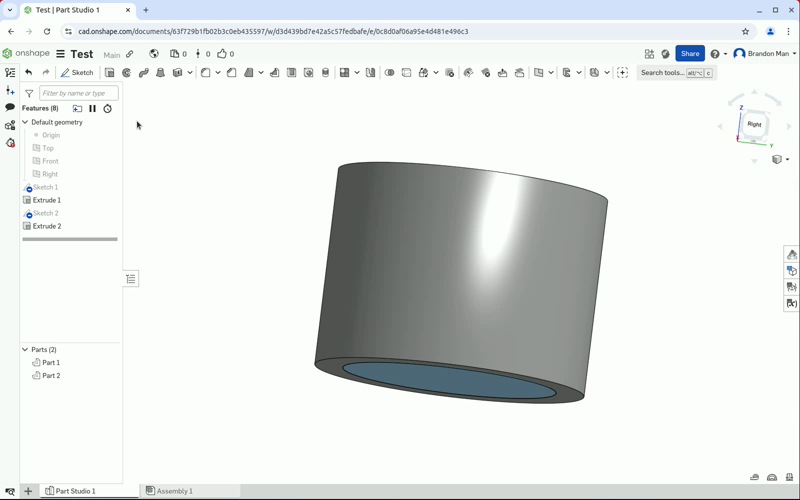
key(right, 3)
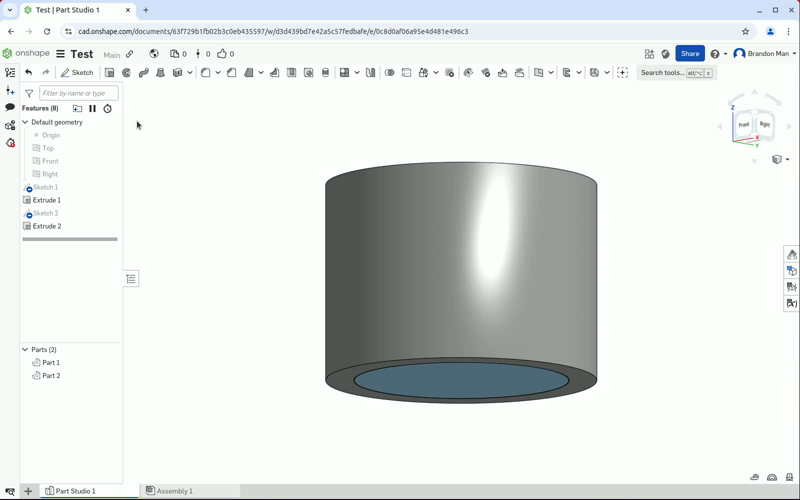
key(down, 3)
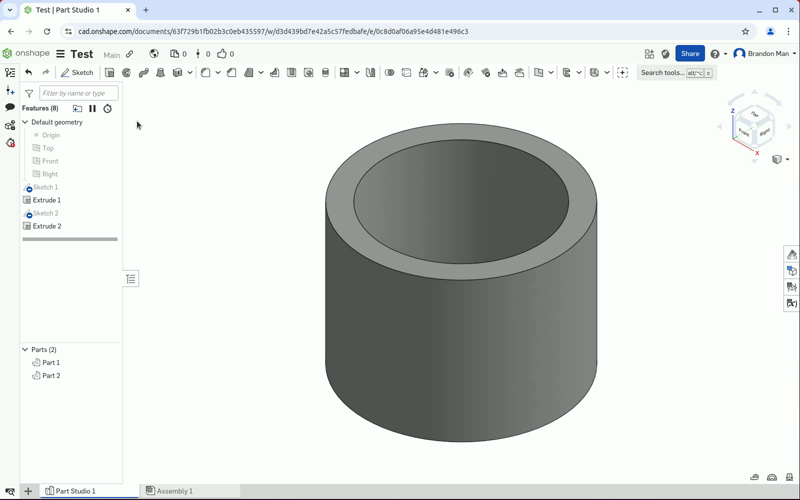
mouse_move(73, 189)
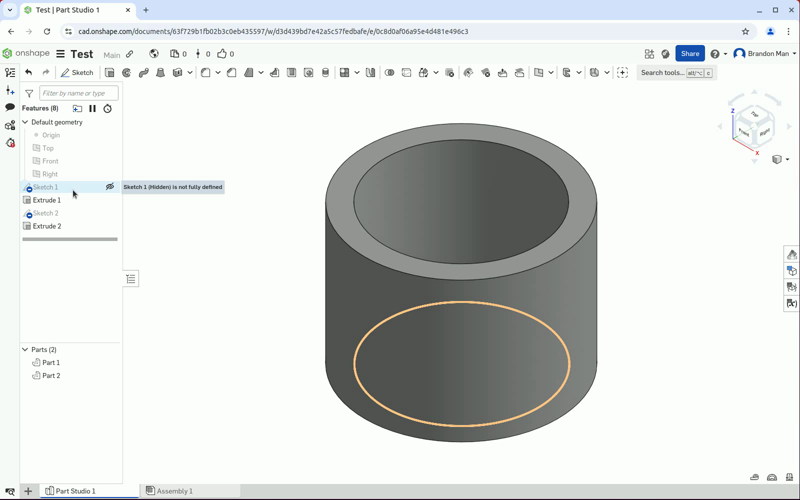
click(73, 189)